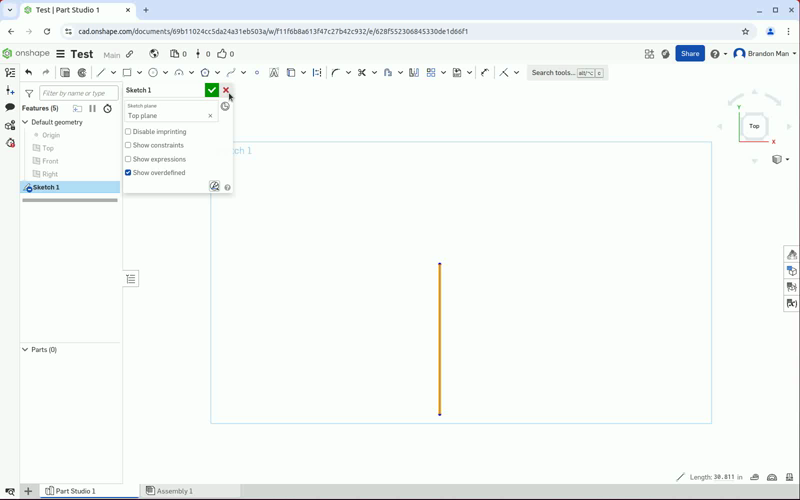
key(shift+h)
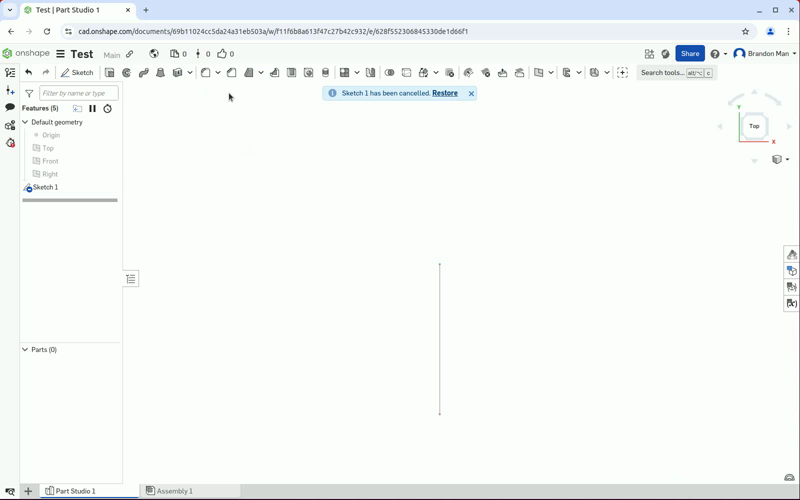
key(shift+s)
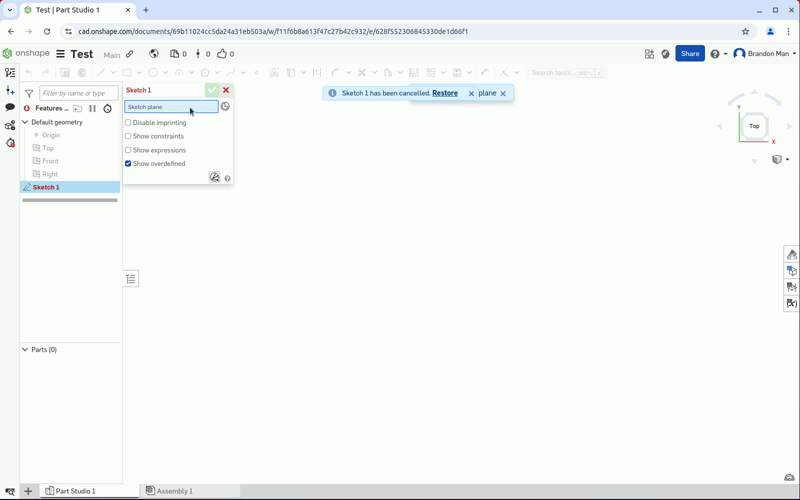
mouse_move(73, 150)
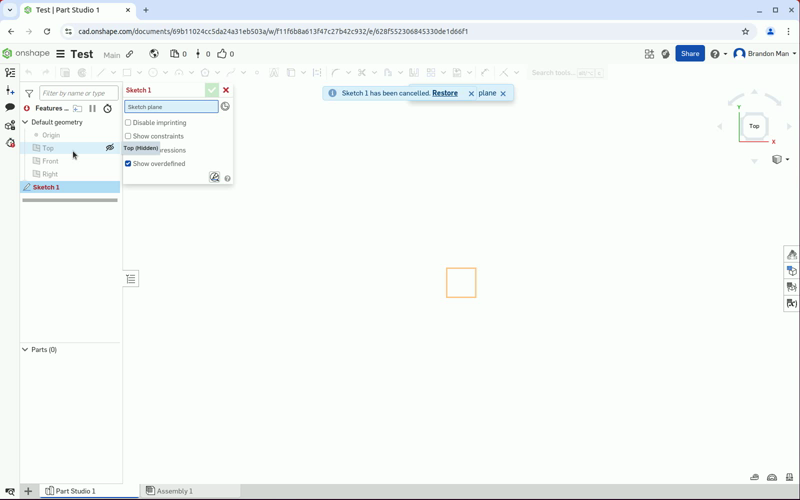
click(73, 150)
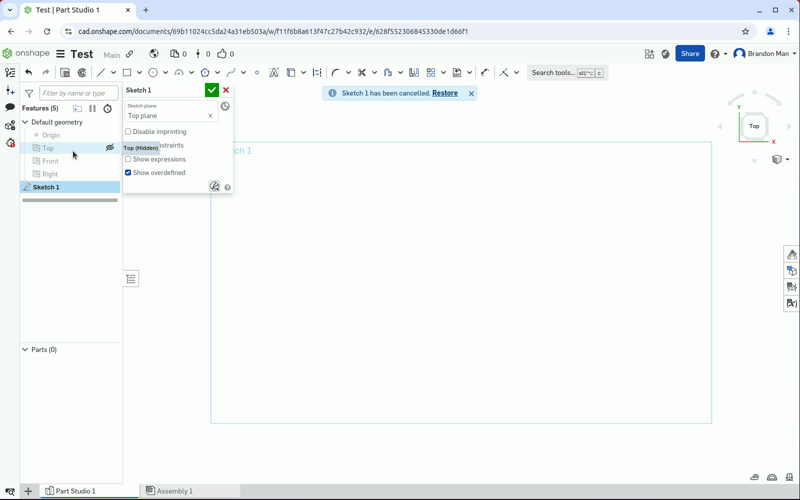
mouse_move(73, 352)
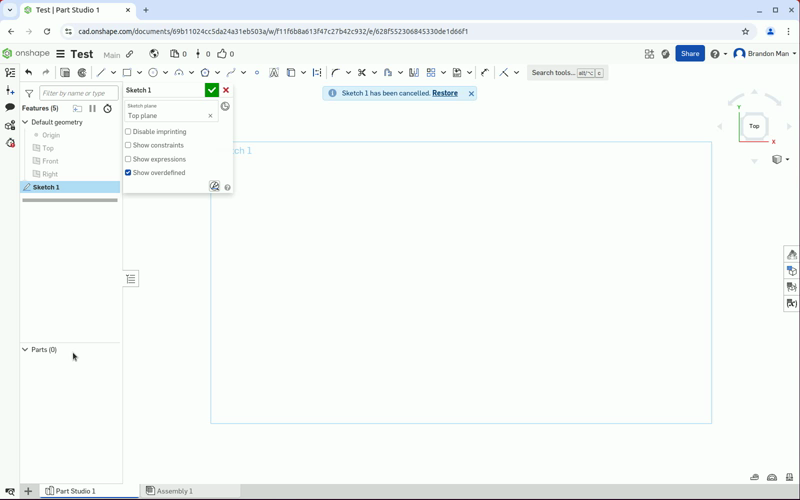
key(y)
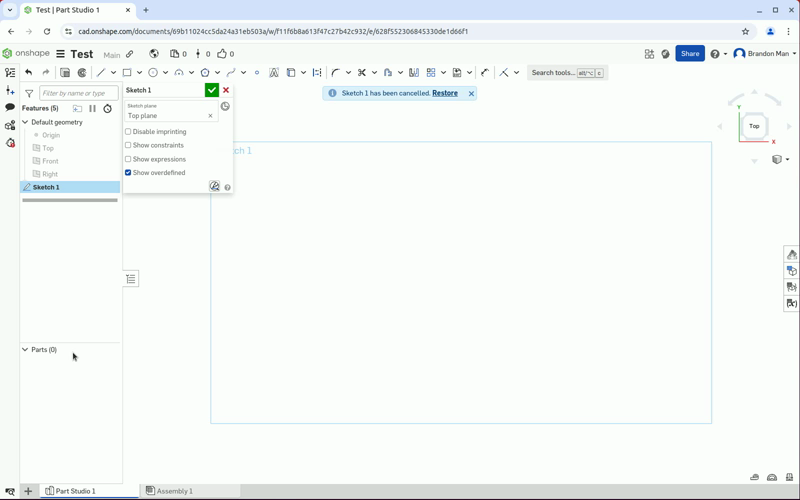
key(c)
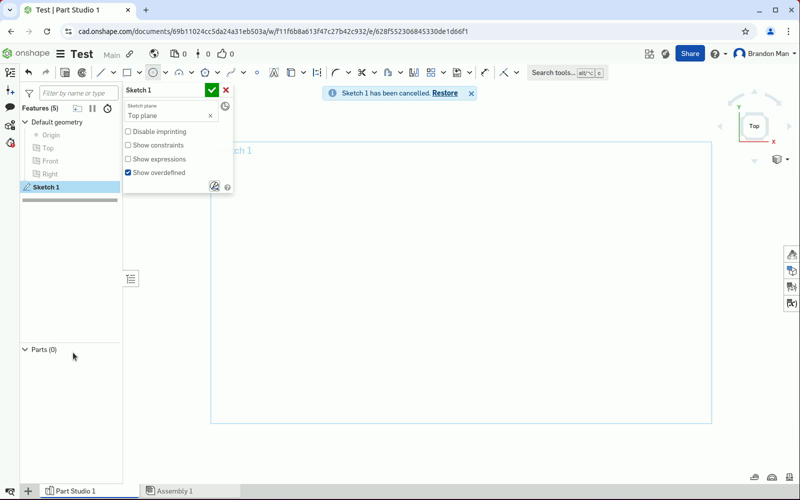
key_down(shift)
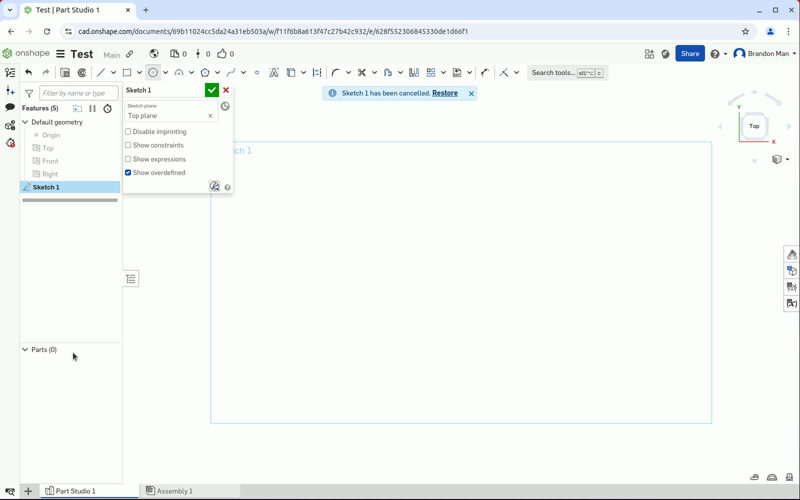
mouse_move(461, 282)
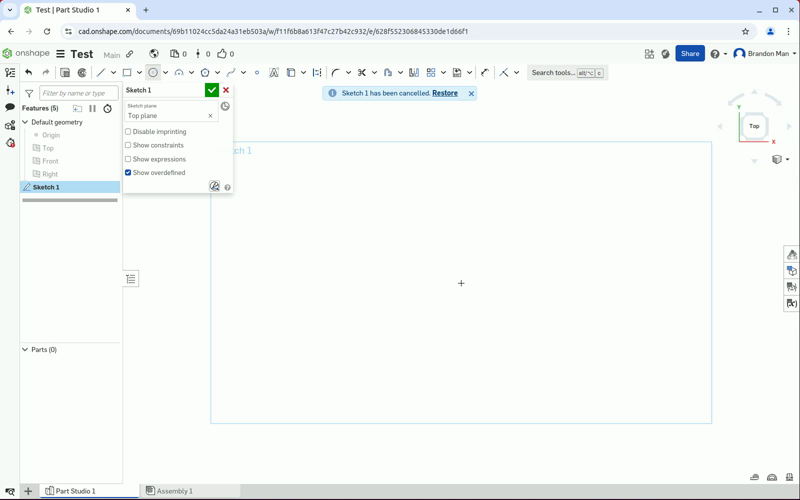
click(461, 282)
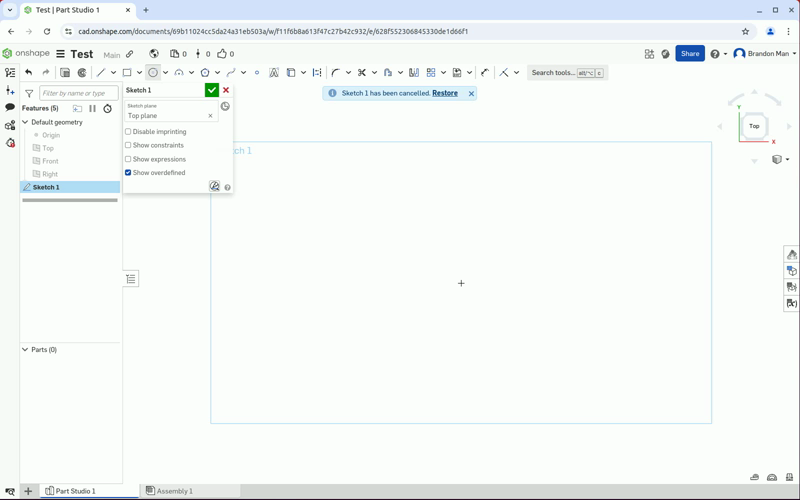
key_up(shift)
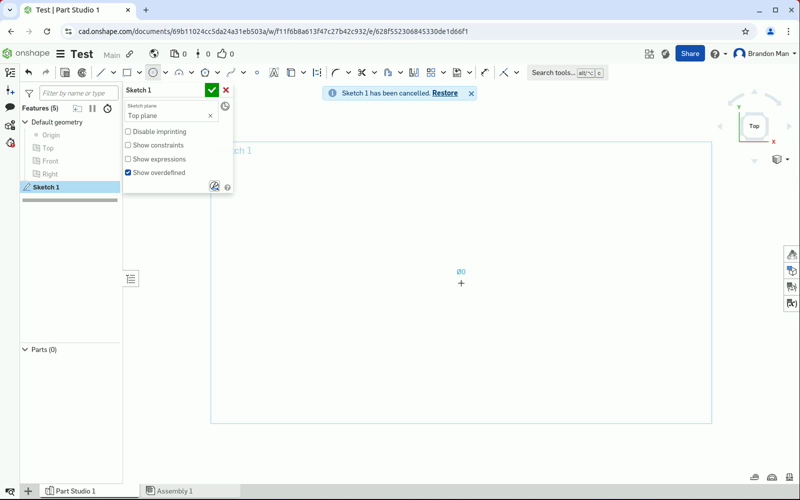
mouse_move(540, 282)
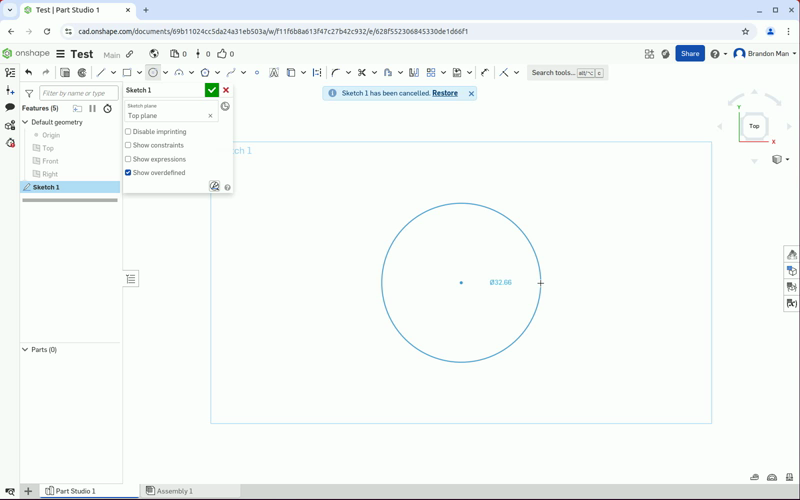
click(540, 282)
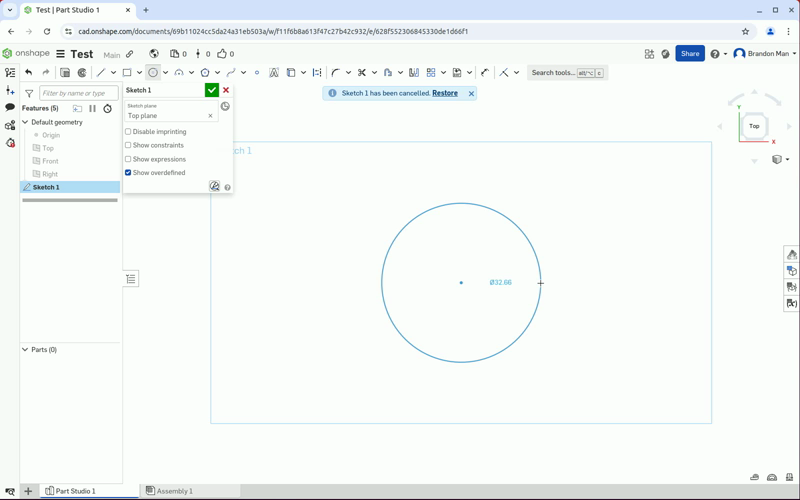
key(esc)
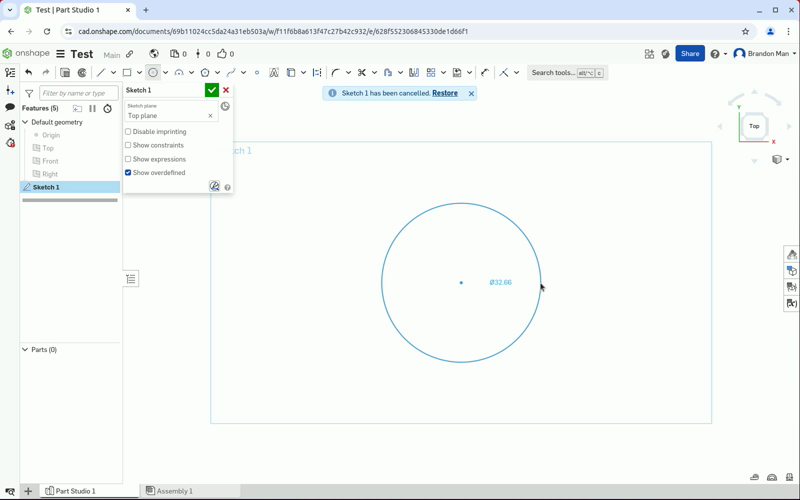
key(c)
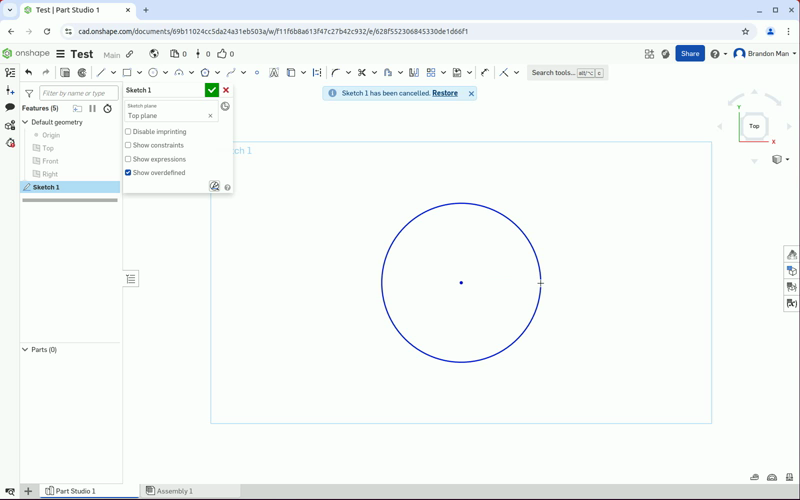
key_down(shift)
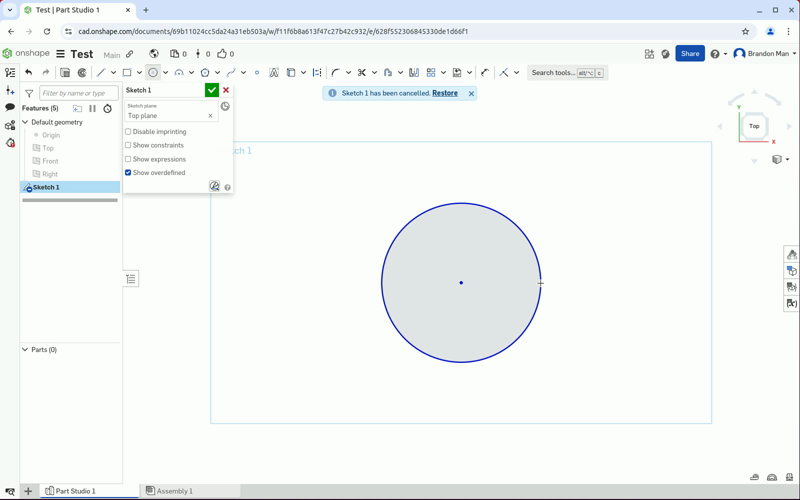
mouse_move(461, 282)
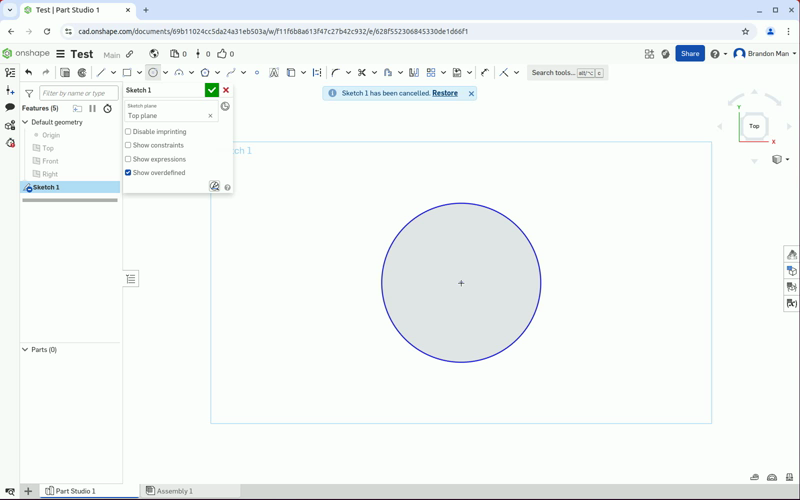
click(461, 282)
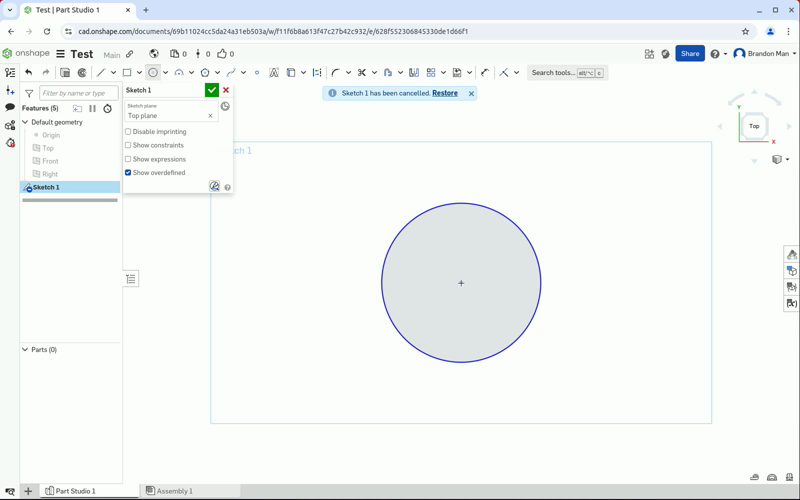
key_up(shift)
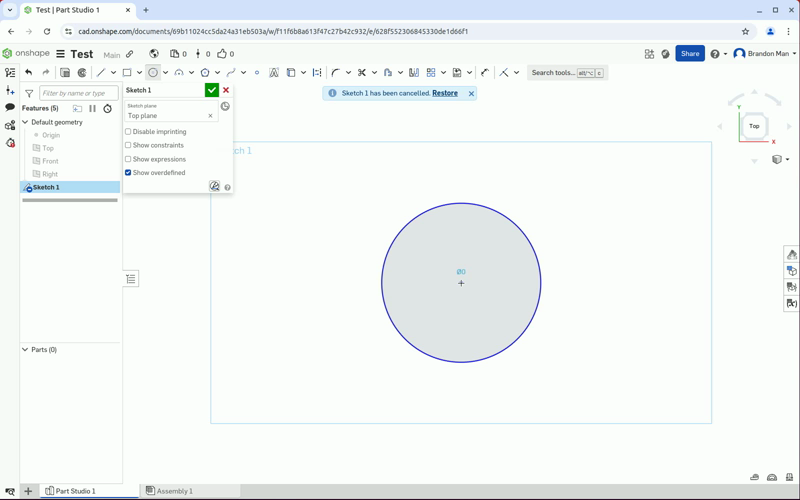
mouse_move(535, 282)
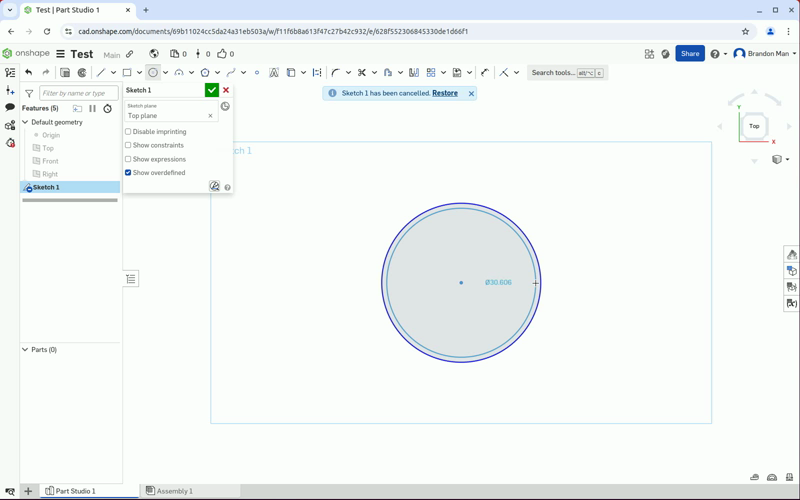
click(535, 282)
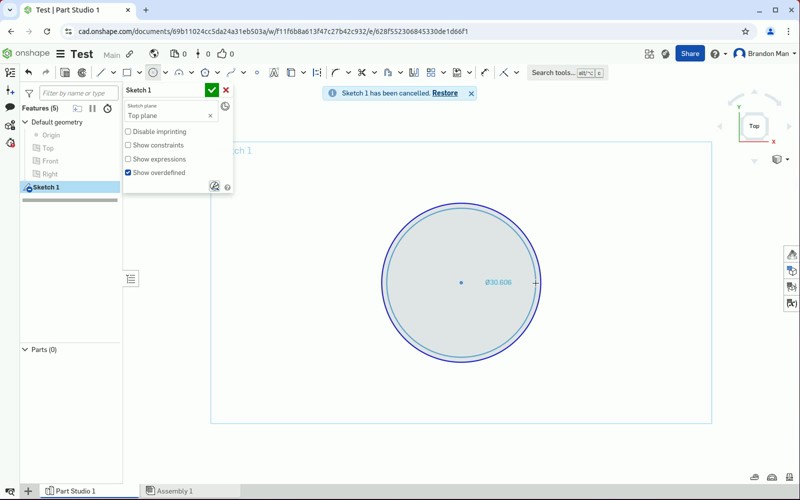
key(esc)
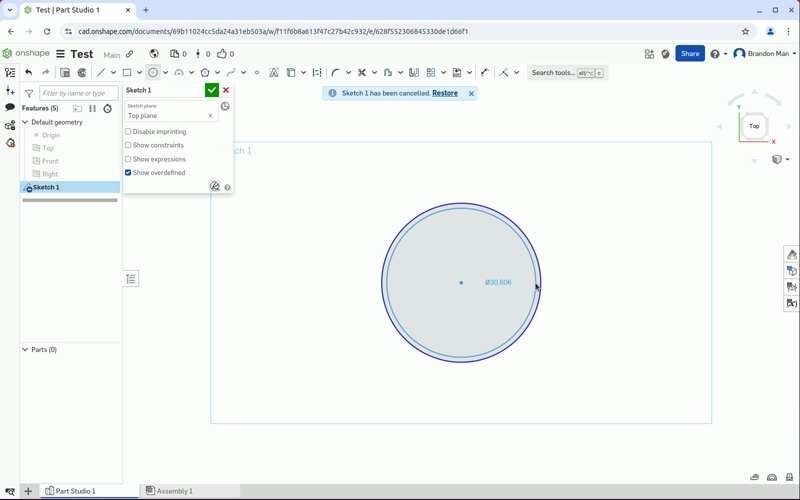
mouse_move(516, 228)
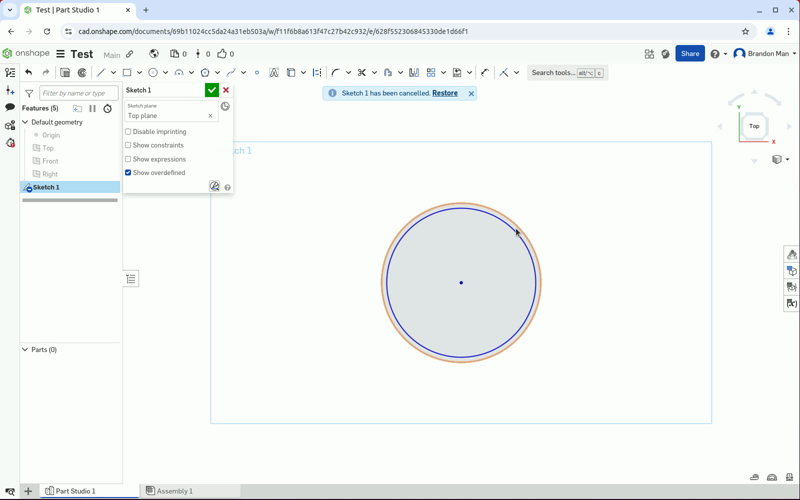
click(516, 228)
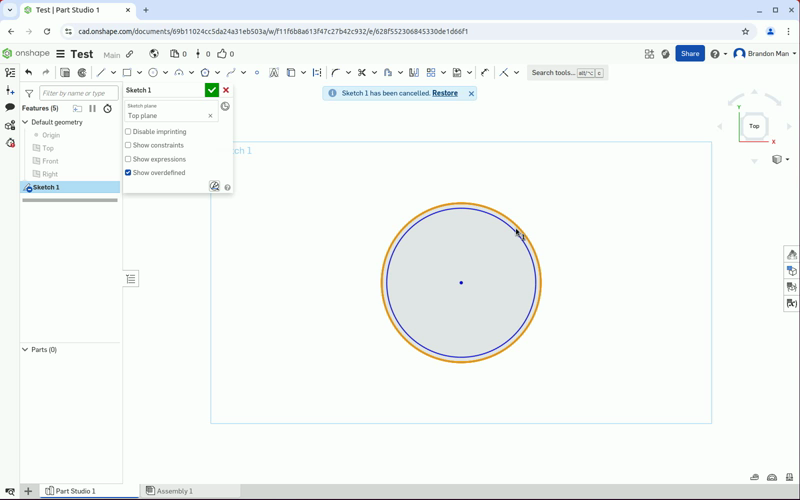
mouse_move(73, 352)
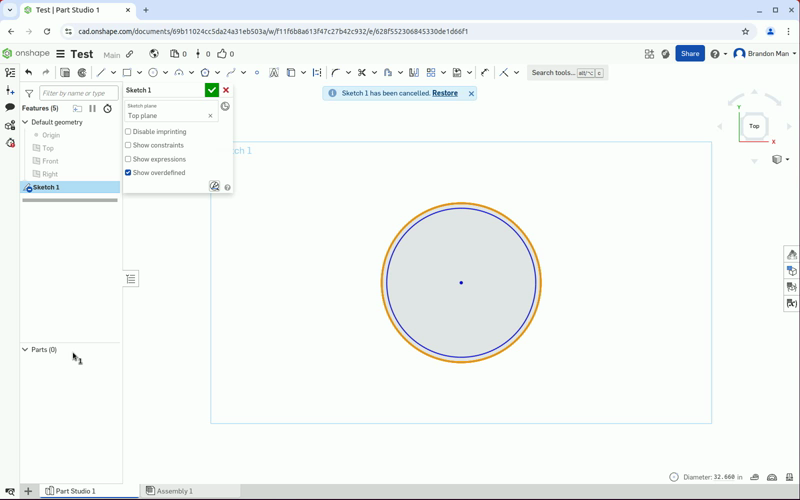
key(shift+y)
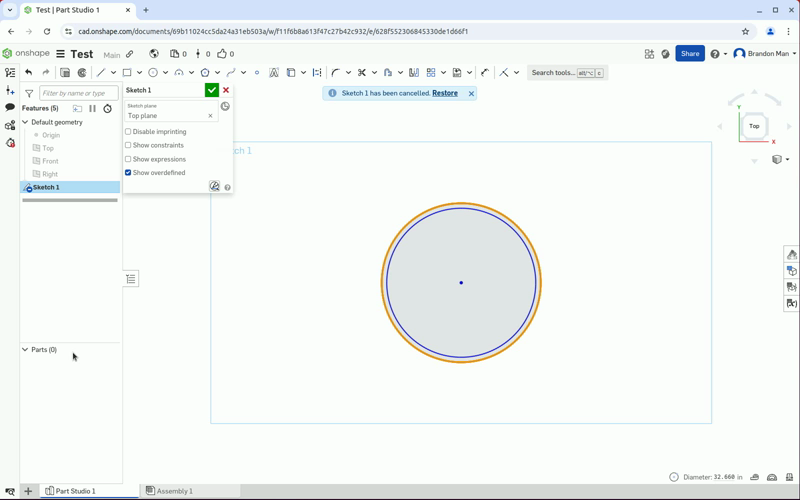
key(shift+e)
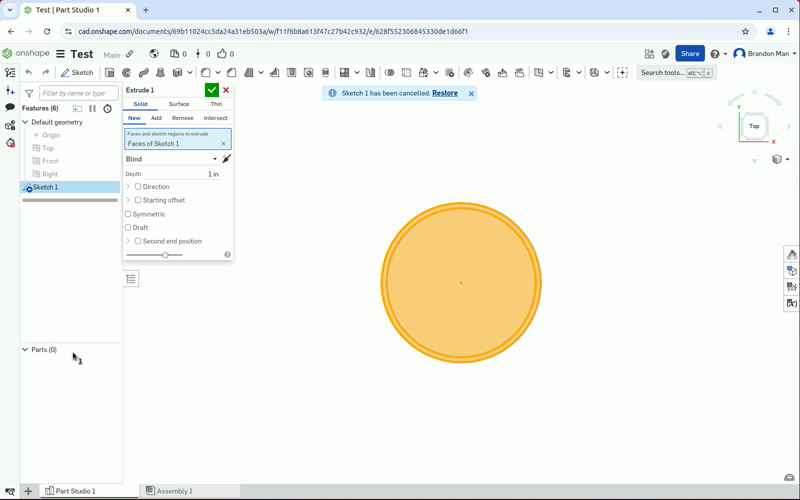
mouse_move(143, 106)
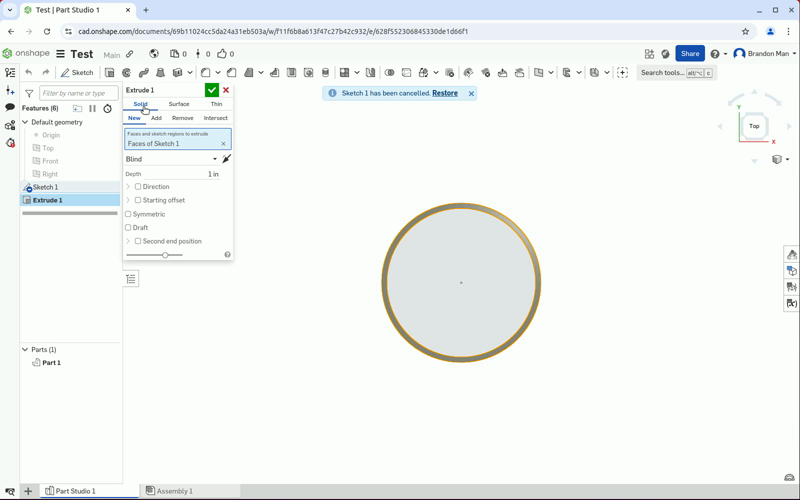
click(143, 106)
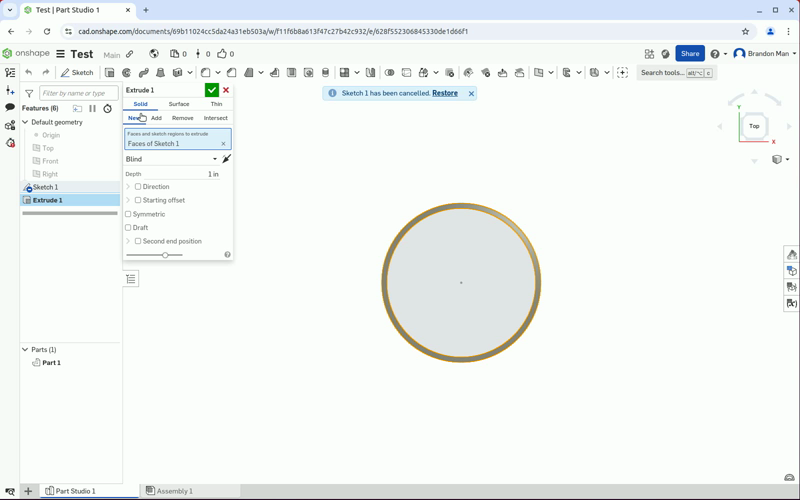
mouse_move(137, 120)
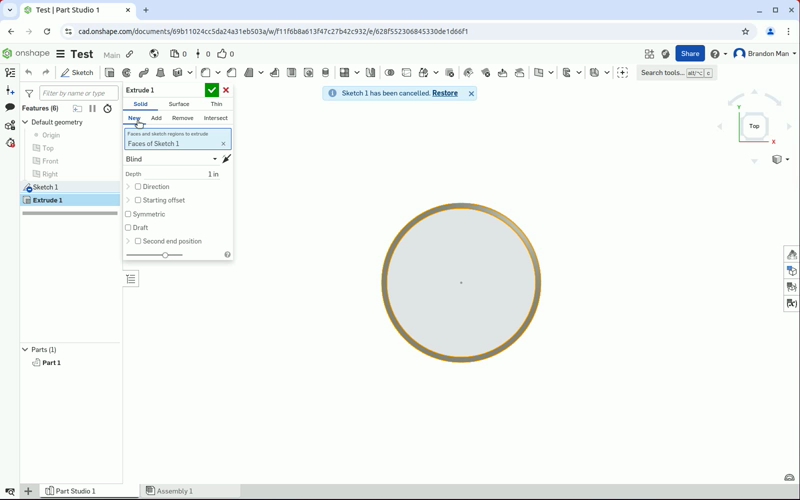
click(137, 120)
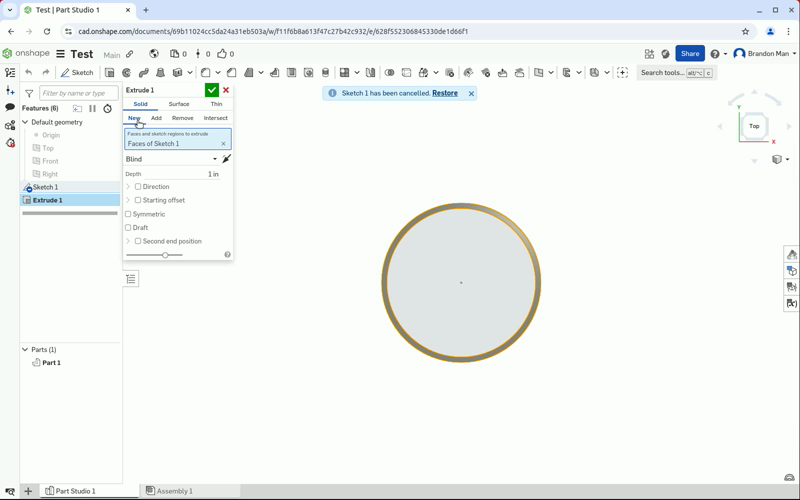
key(tab, 4)
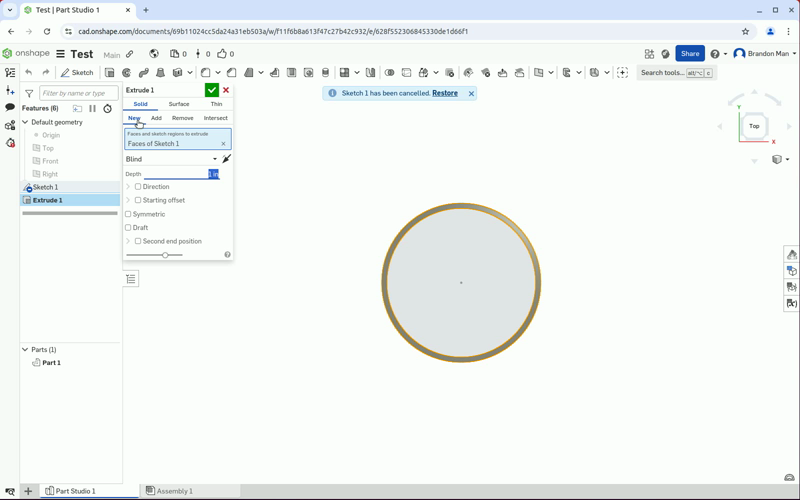
text(23.108)
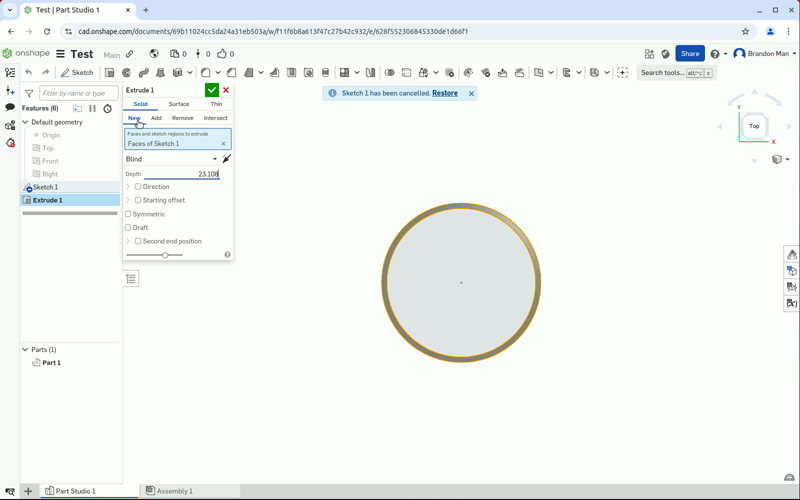
key(enter)
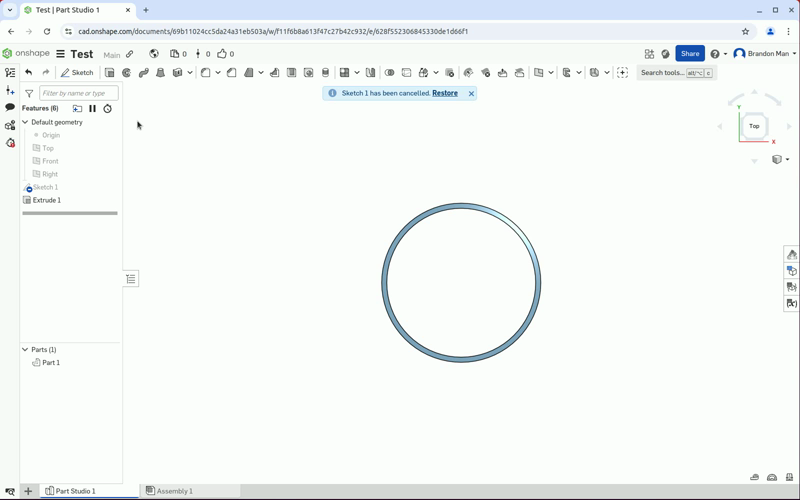
key(shift+h)
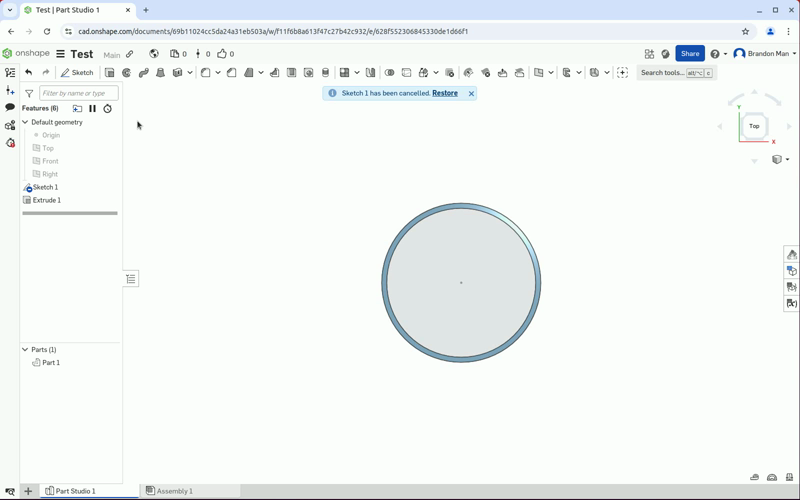
key(shift+h)
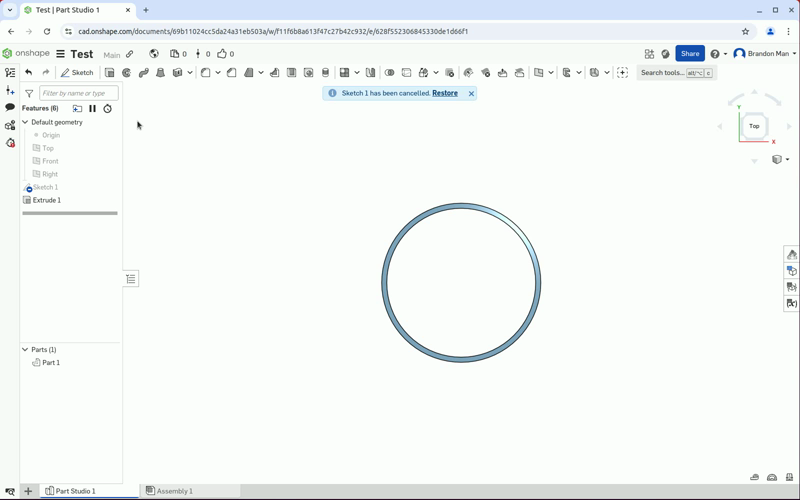
mouse_move(73, 189)
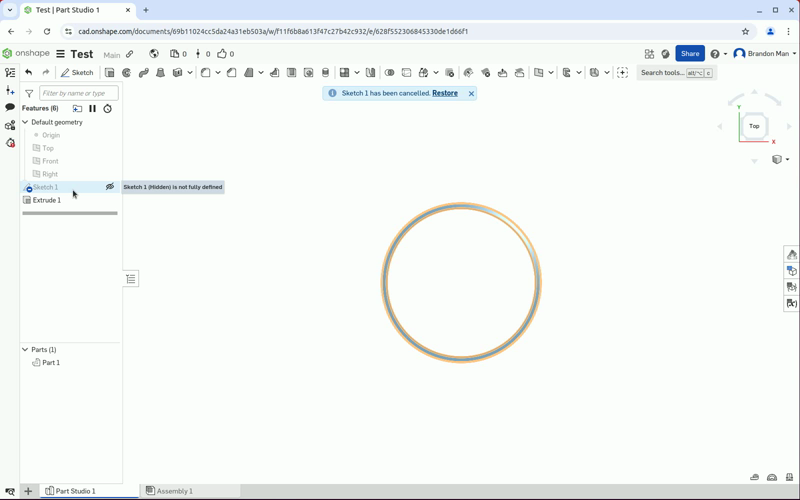
click(73, 189)
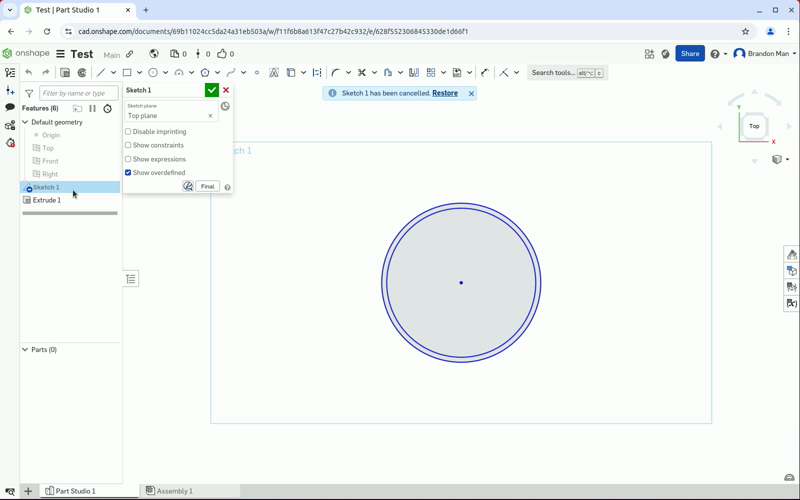
mouse_move(229, 92)
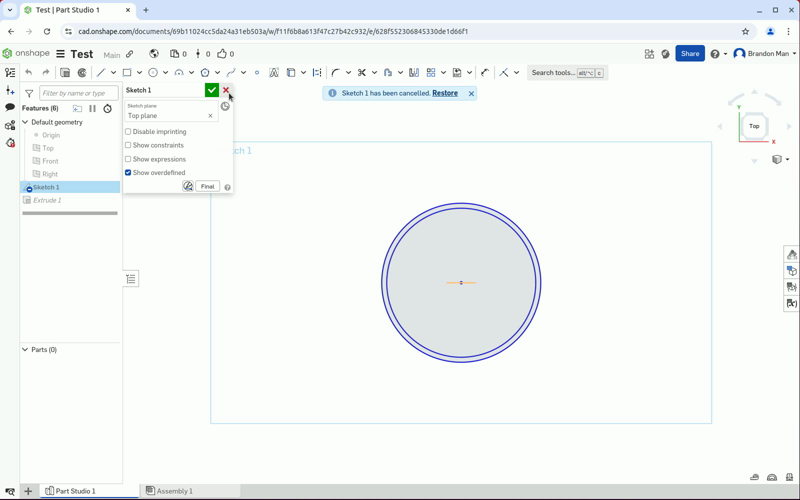
click(229, 92)
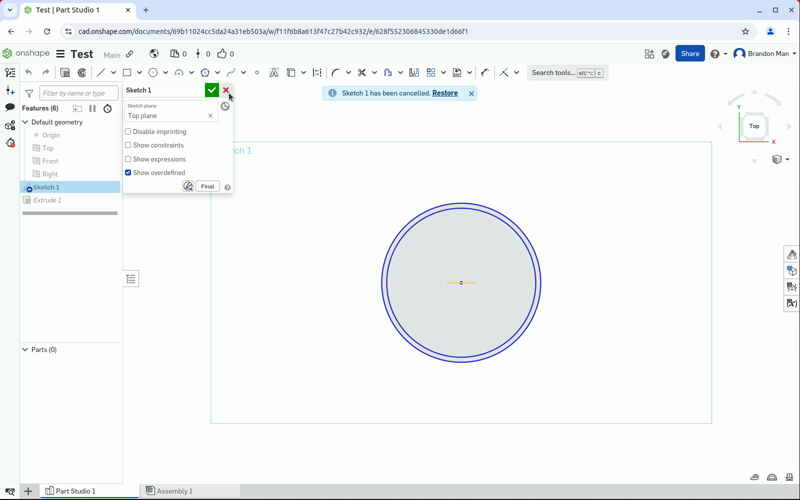
key(shift+s)
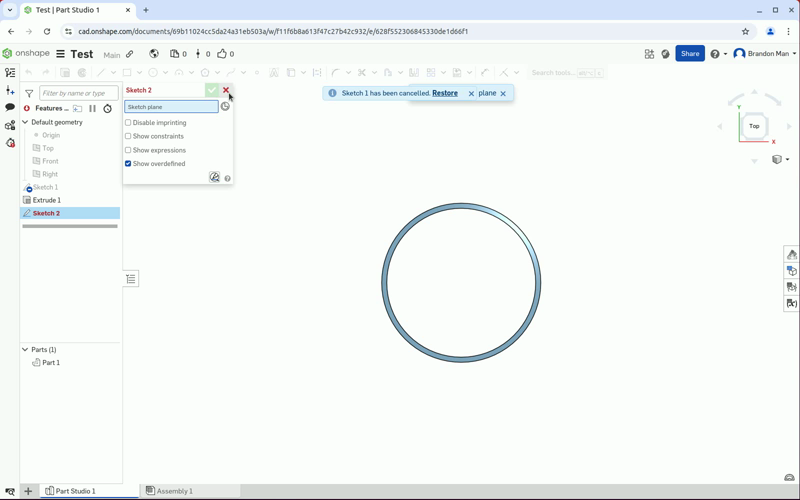
mouse_move(73, 150)
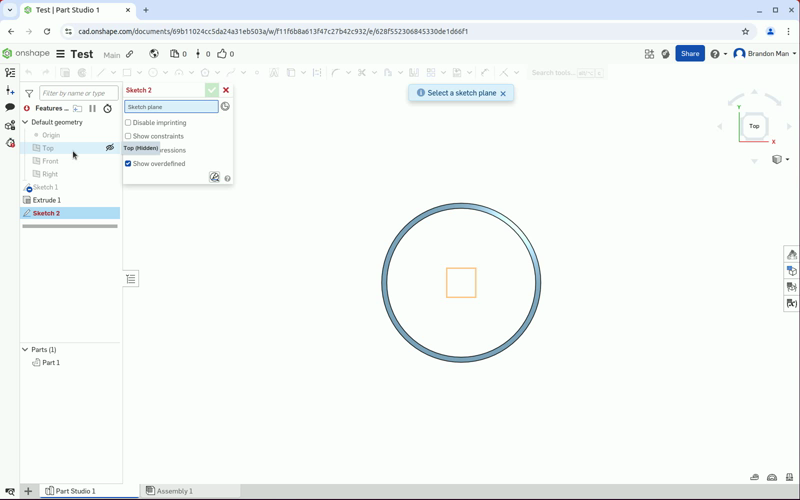
click(73, 150)
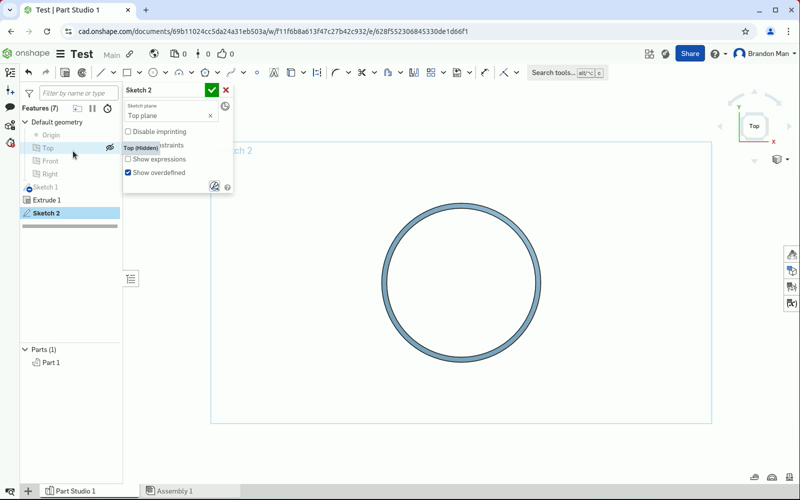
mouse_move(73, 352)
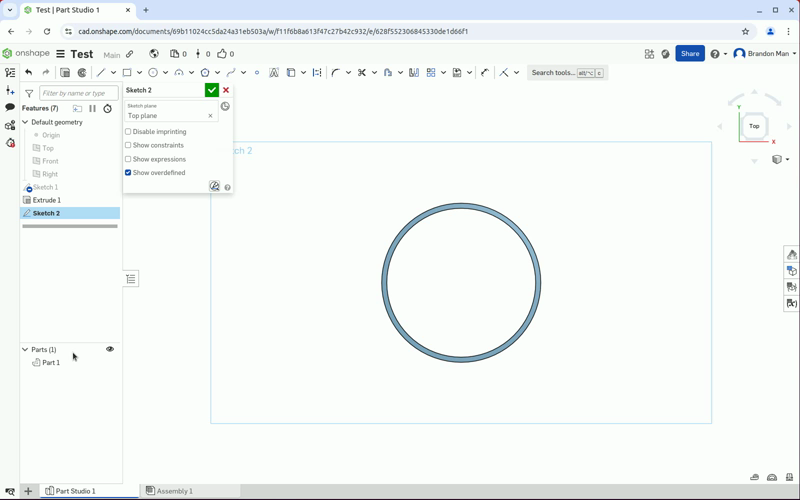
key(y)
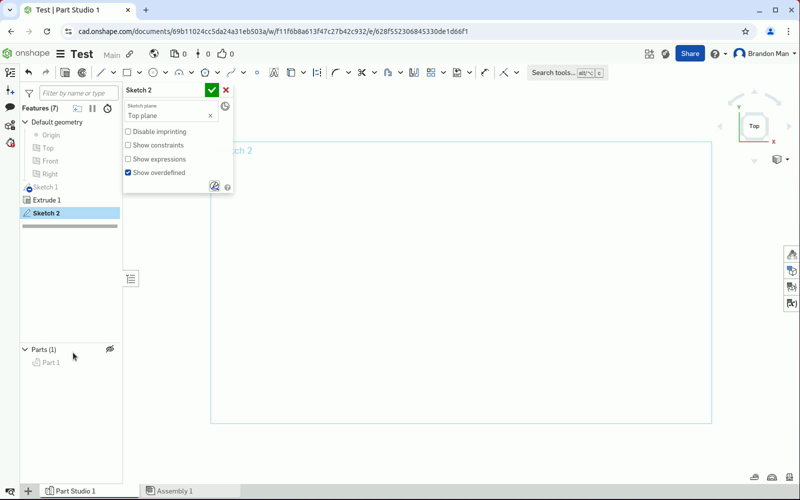
key(c)
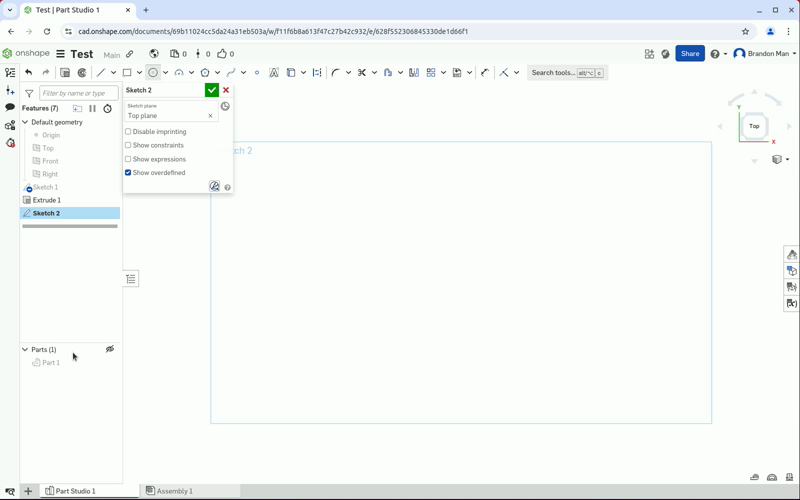
key_down(shift)
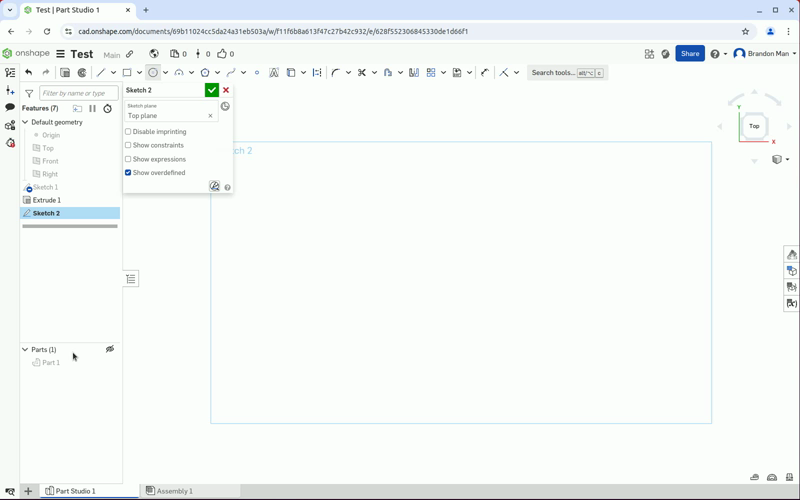
mouse_move(460, 282)
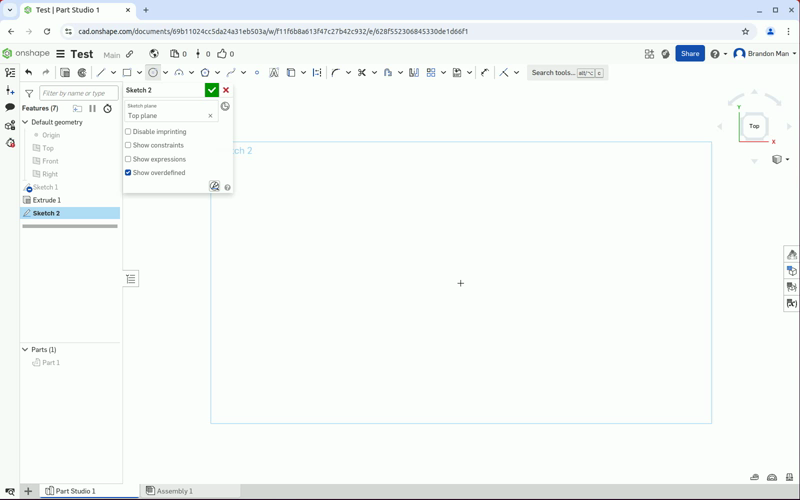
click(460, 282)
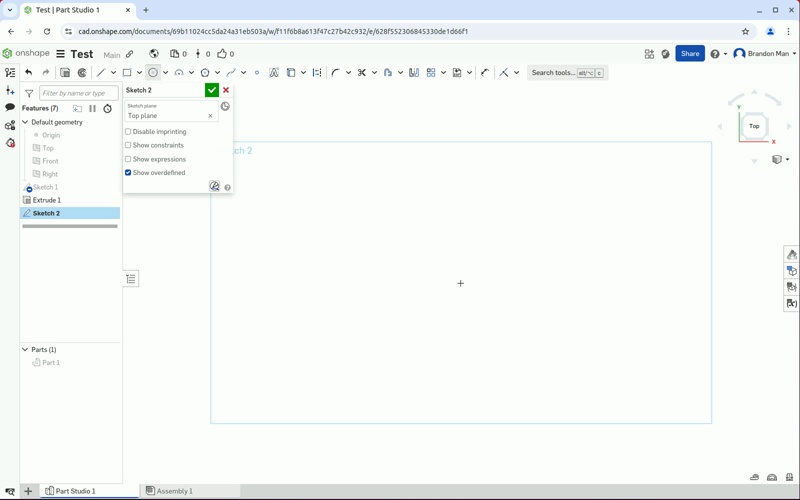
key_up(shift)
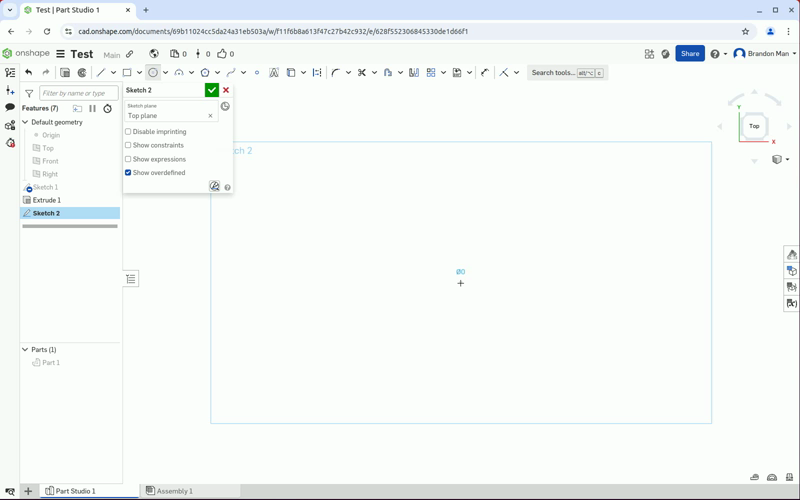
mouse_move(548, 282)
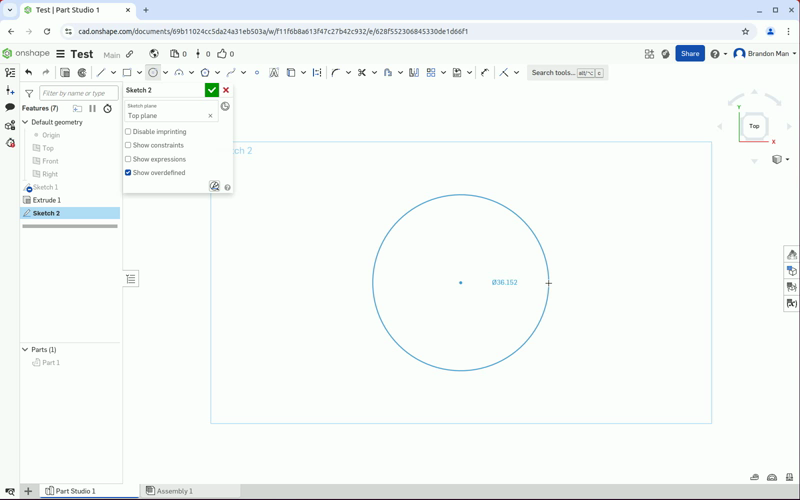
click(548, 282)
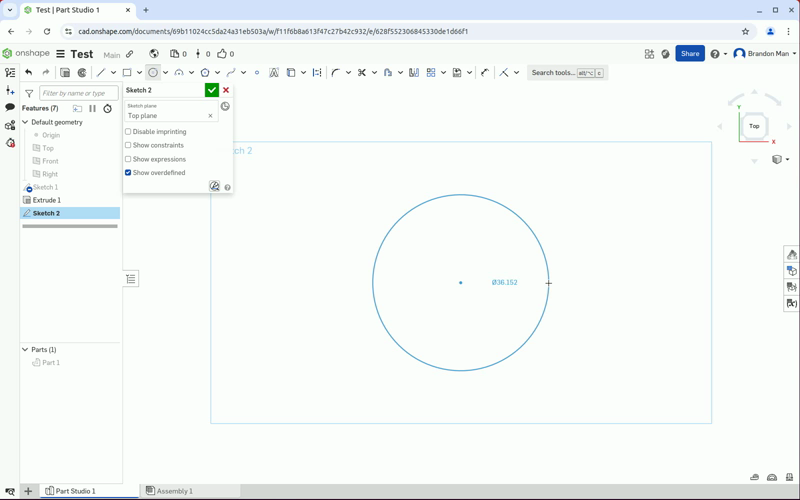
key(esc)
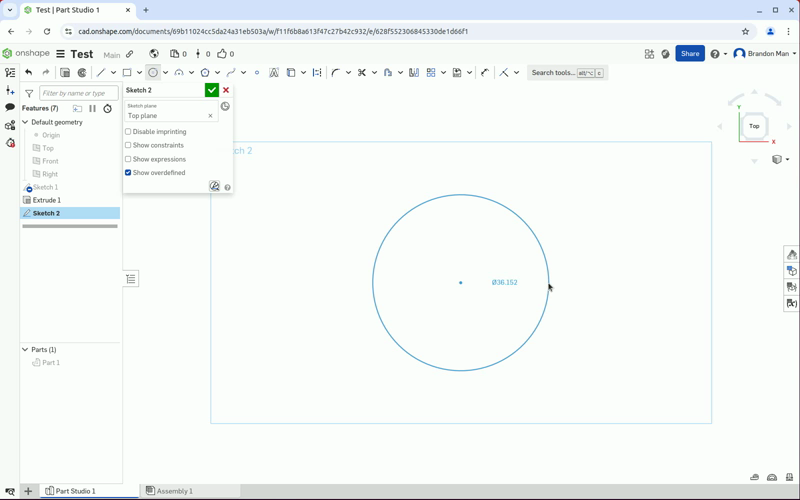
key(c)
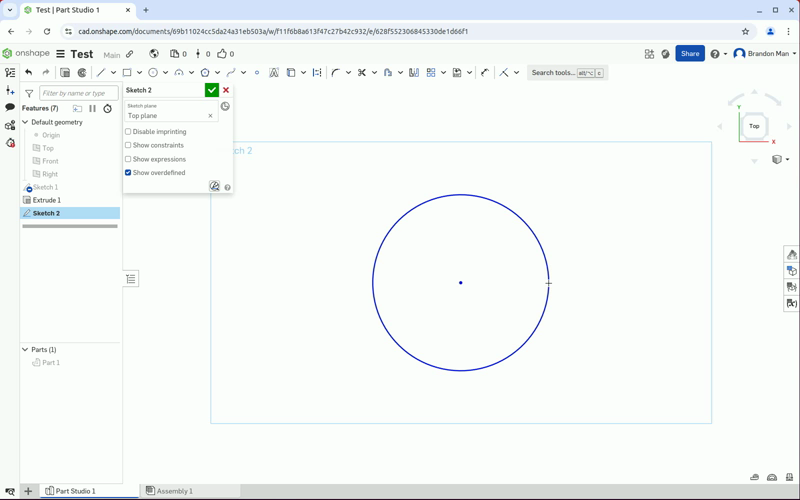
key_down(shift)
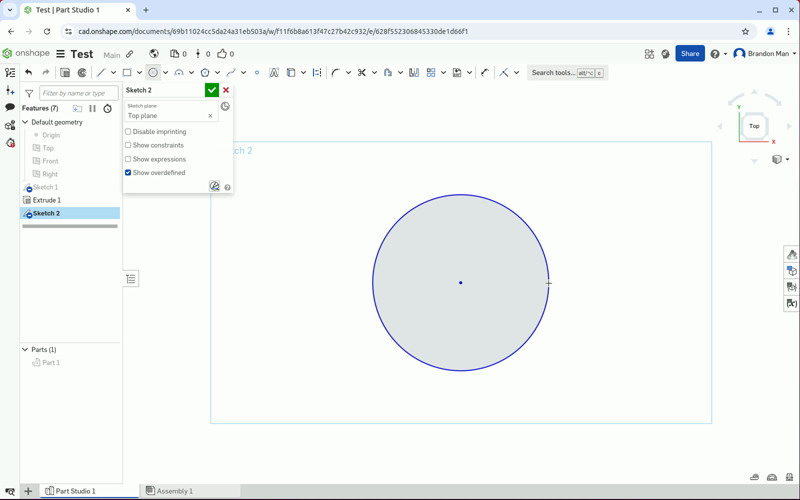
mouse_move(460, 282)
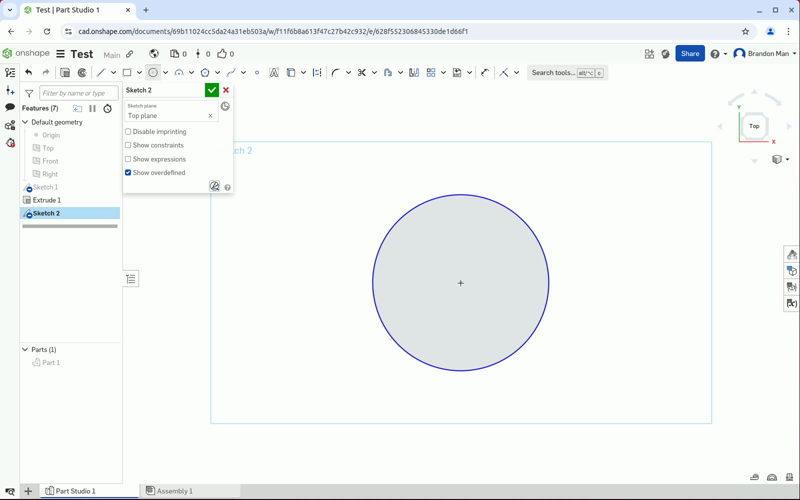
click(460, 282)
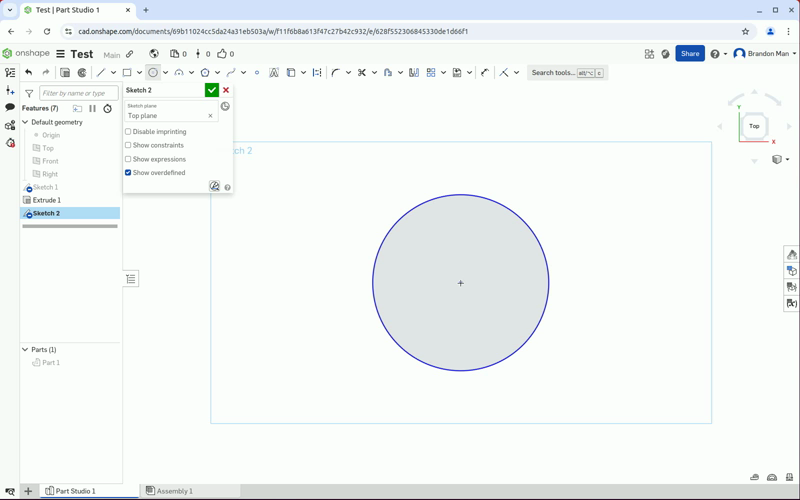
key_up(shift)
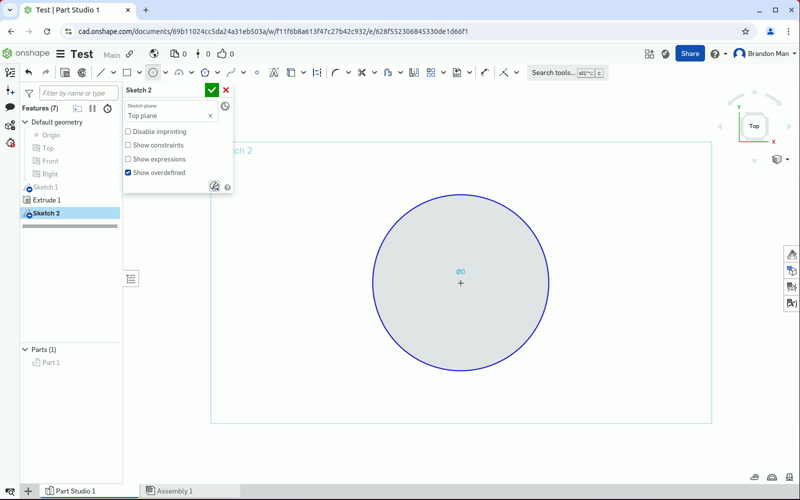
mouse_move(534, 282)
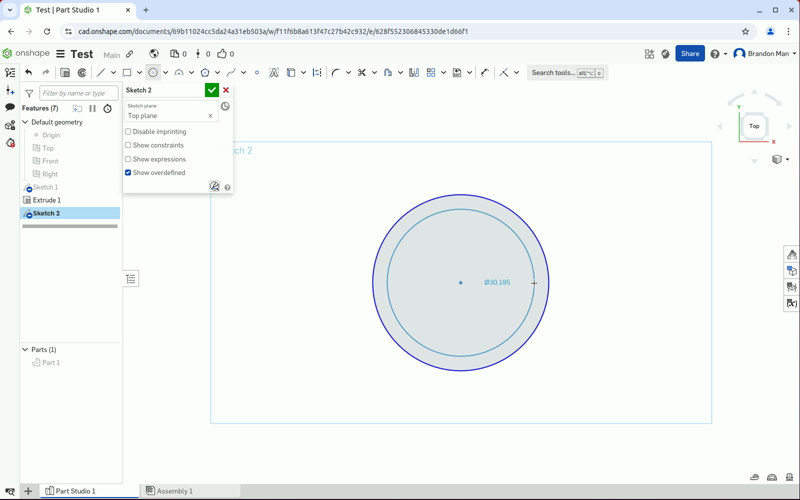
click(534, 282)
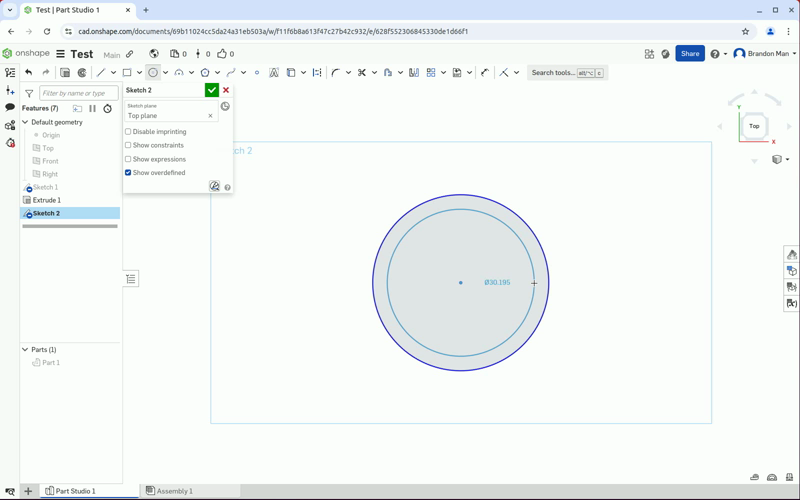
key(esc)
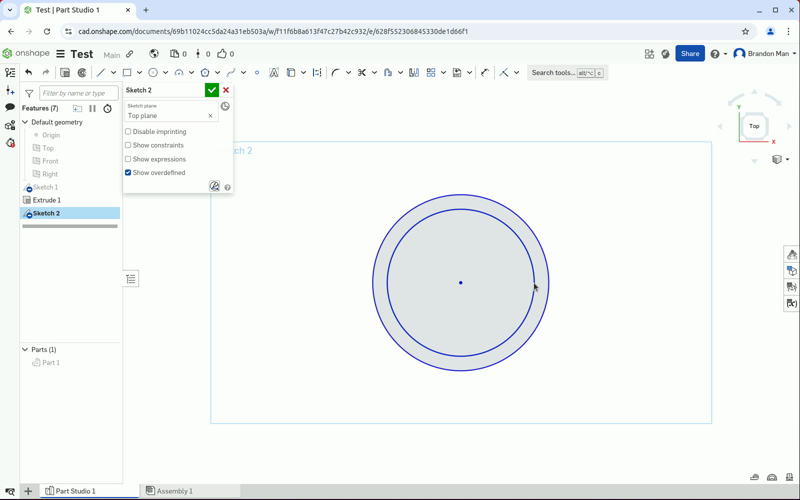
mouse_move(416, 349)
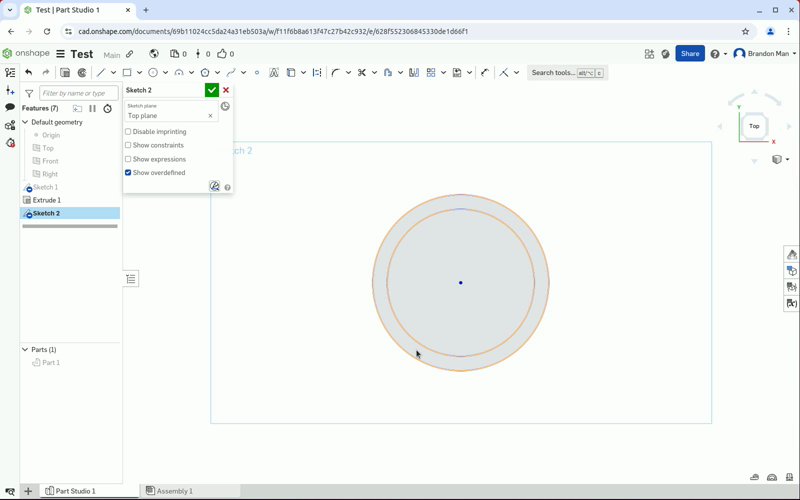
click(416, 349)
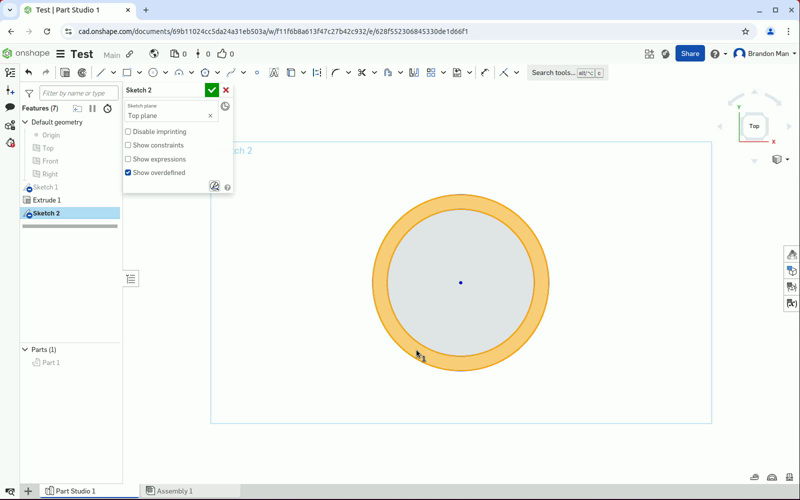
mouse_move(73, 352)
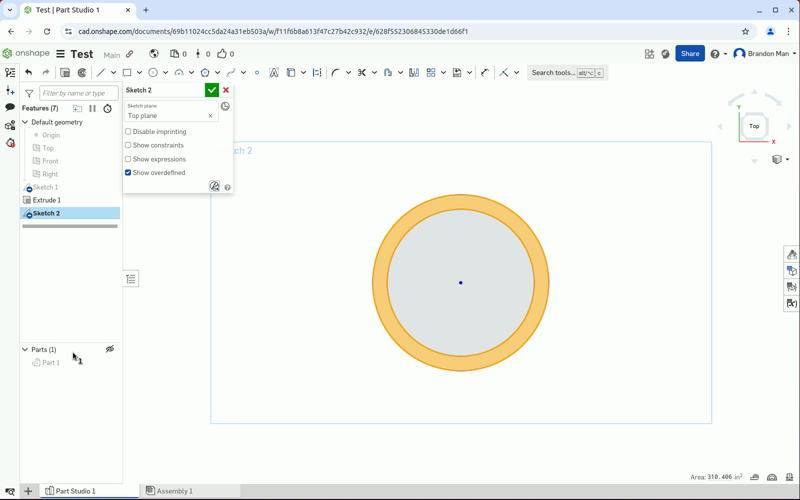
key(shift+y)
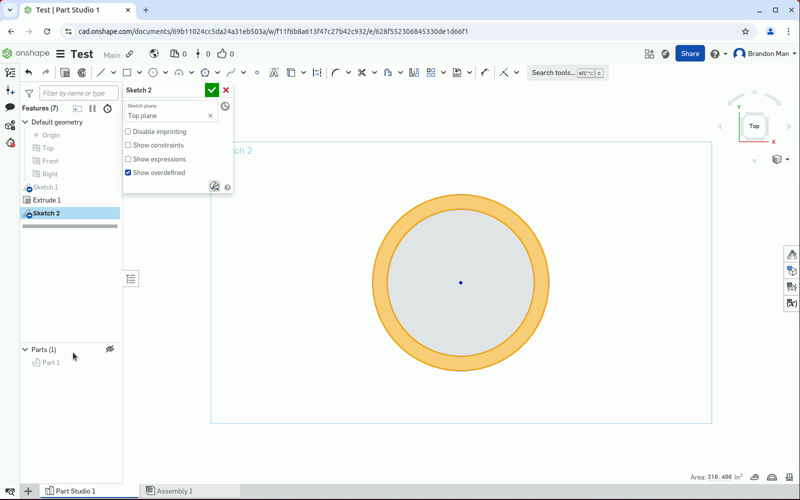
key(shift+e)
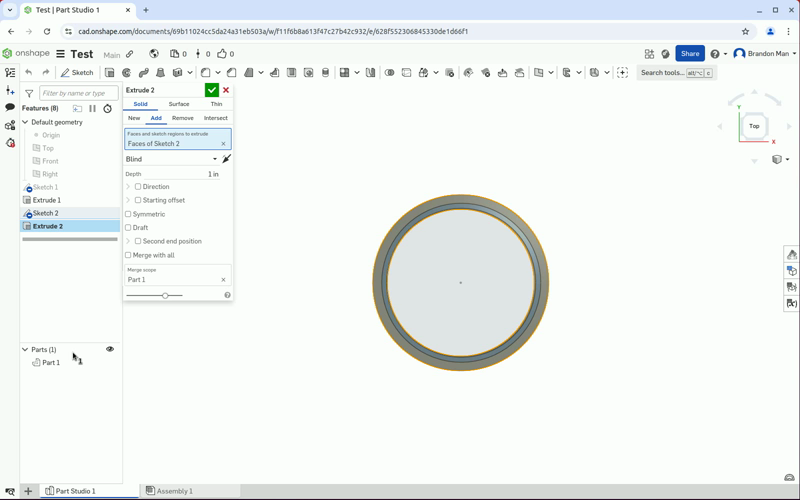
mouse_move(143, 106)
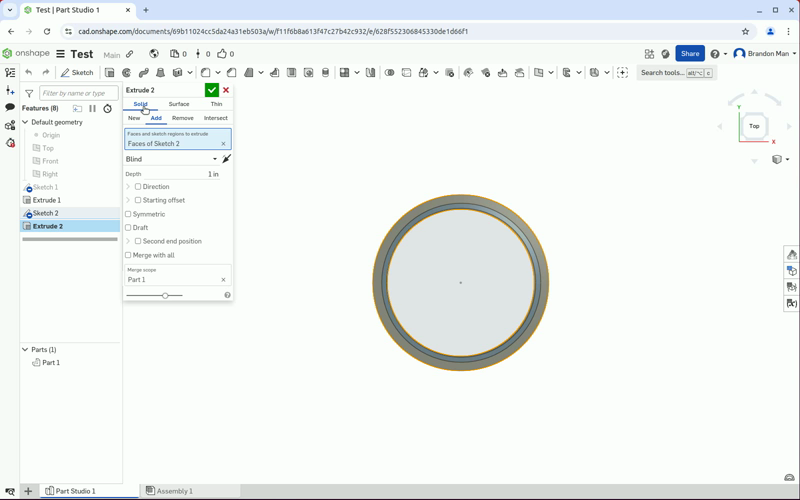
click(143, 106)
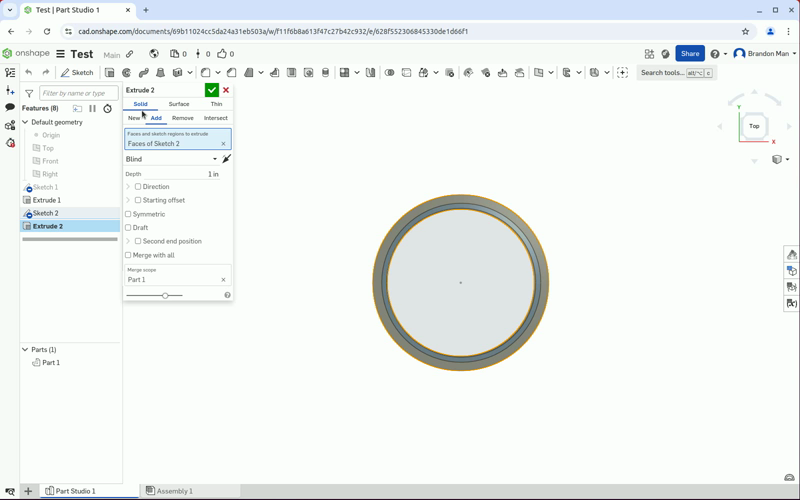
mouse_move(137, 120)
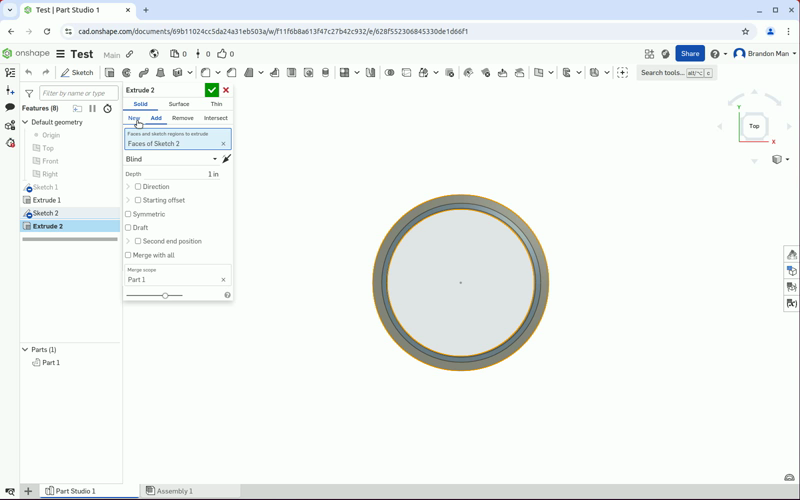
click(137, 120)
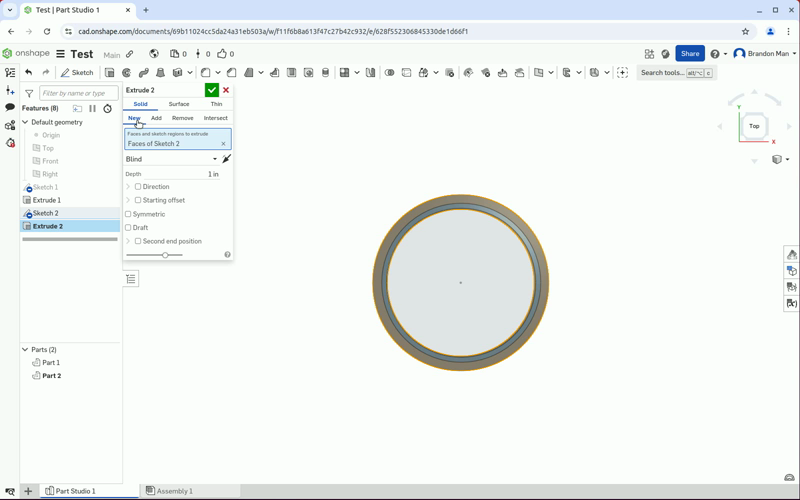
key(tab, 4)
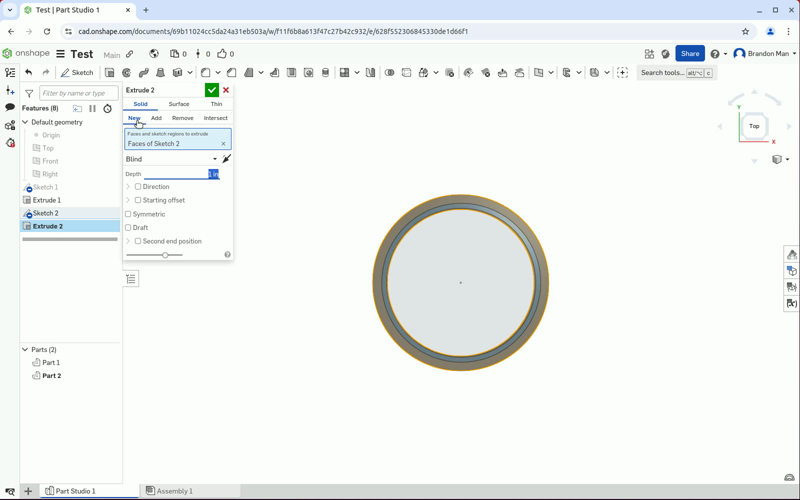
text(0.963)
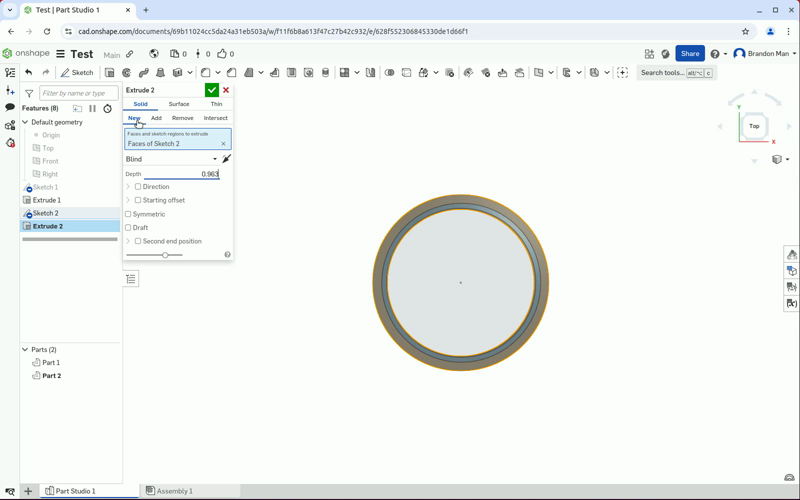
key(enter)
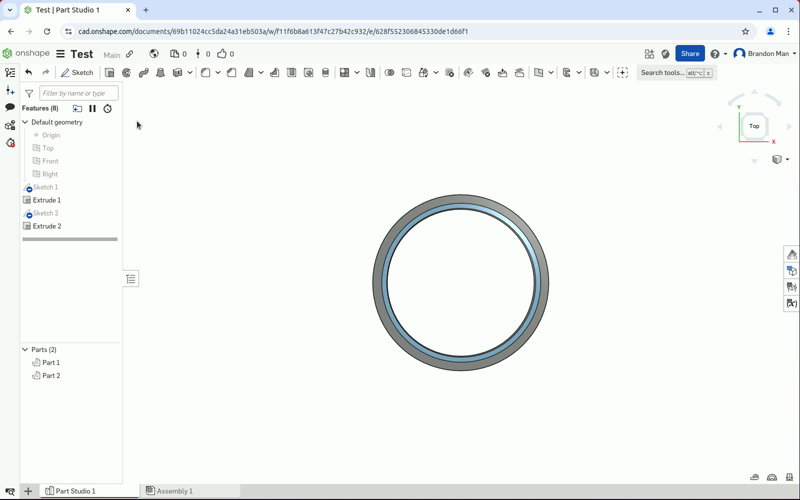
key(shift+h)
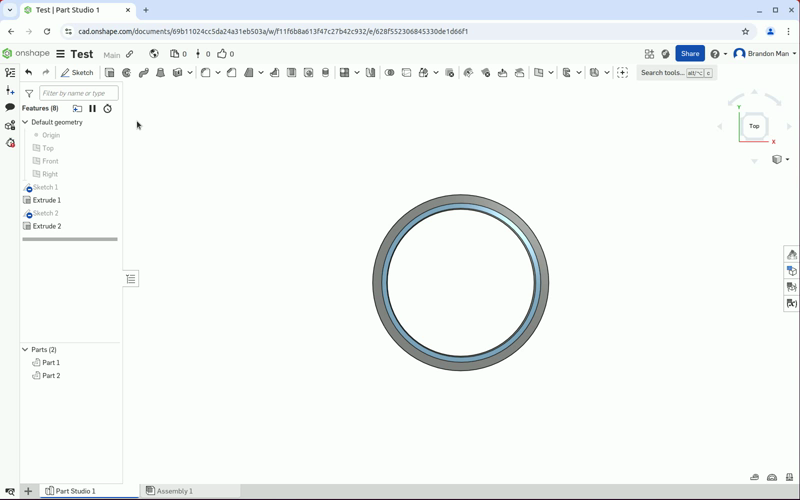
key(shift+h)
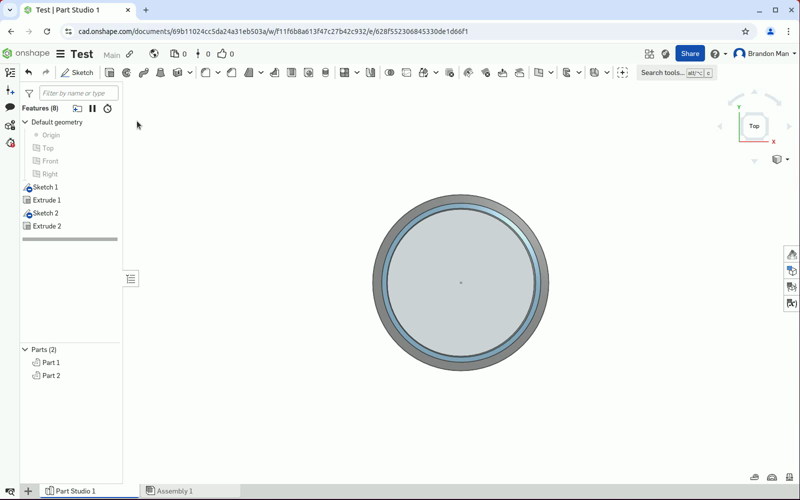
key(shift+7)
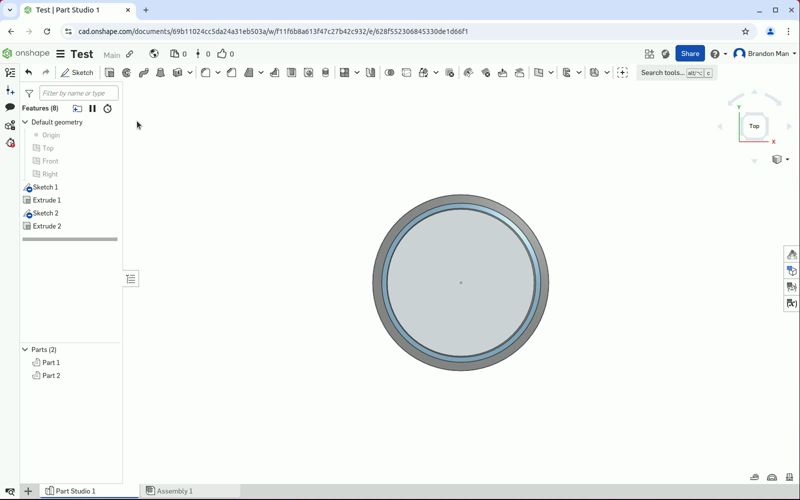
key(up, 3)
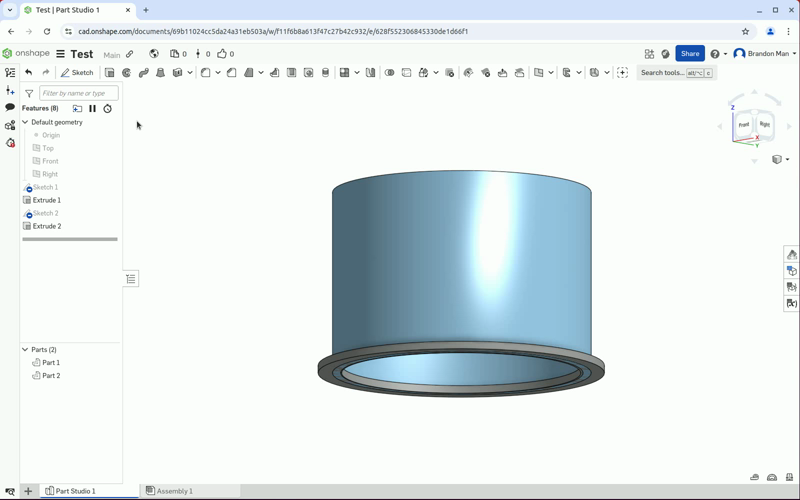
key(left, 3)
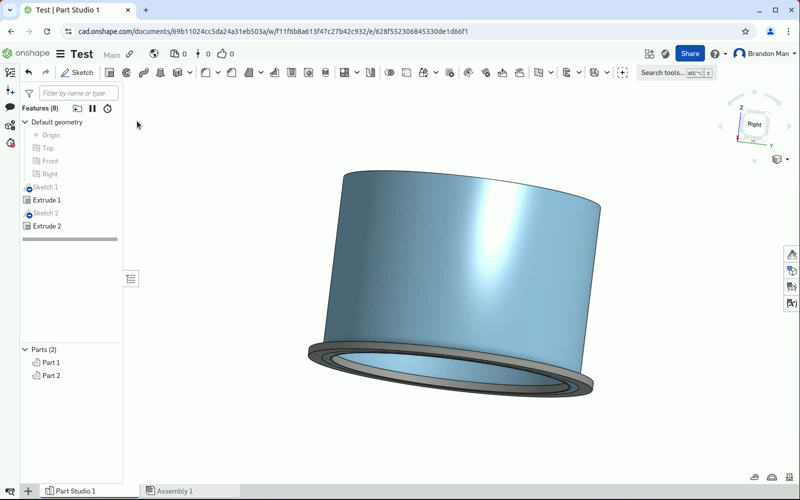
key(right, 3)
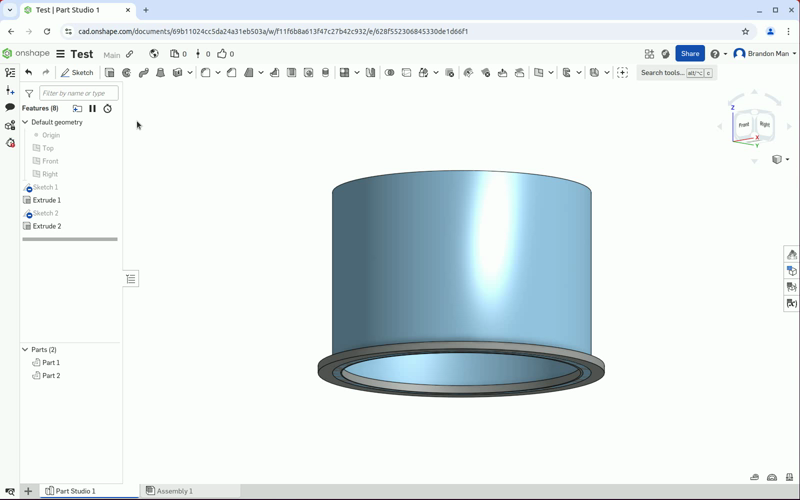
key(down, 3)
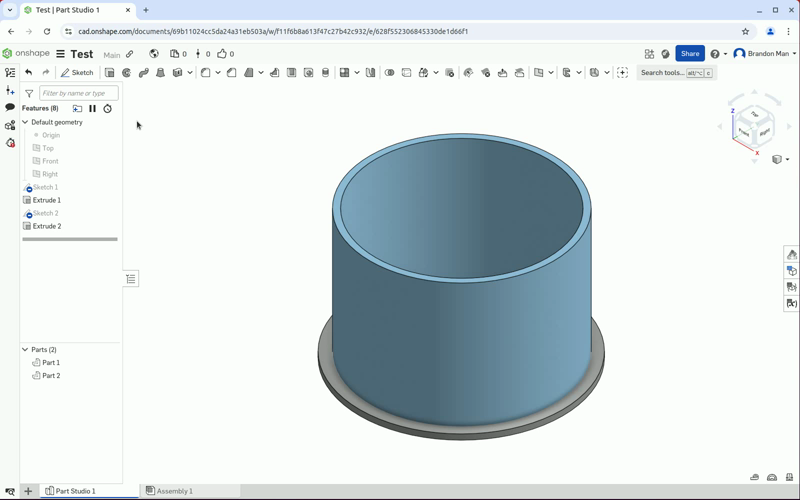
mouse_move(73, 189)
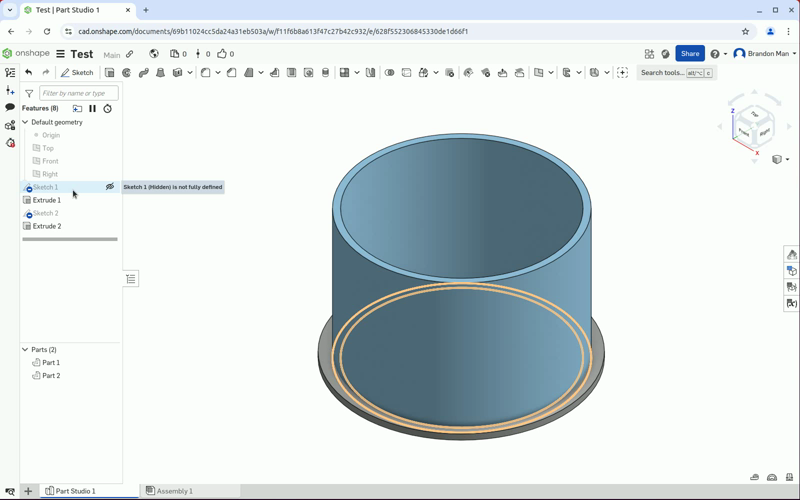
click(73, 189)